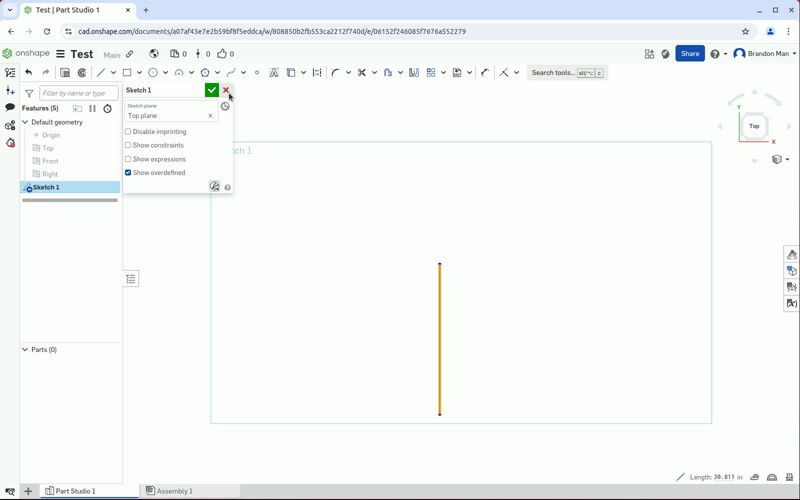
key(shift+h)
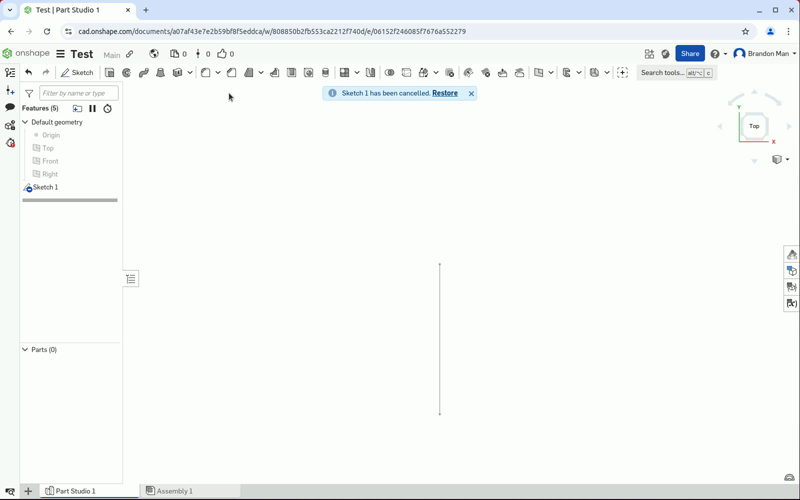
mouse_move(73, 352)
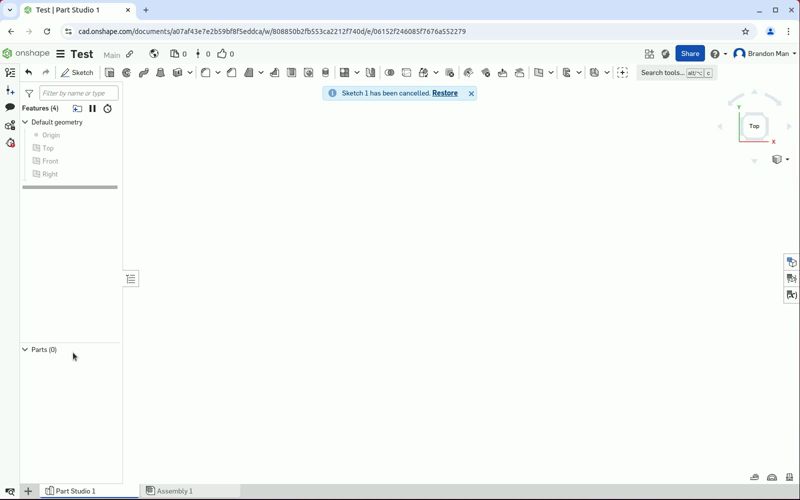
key(y)
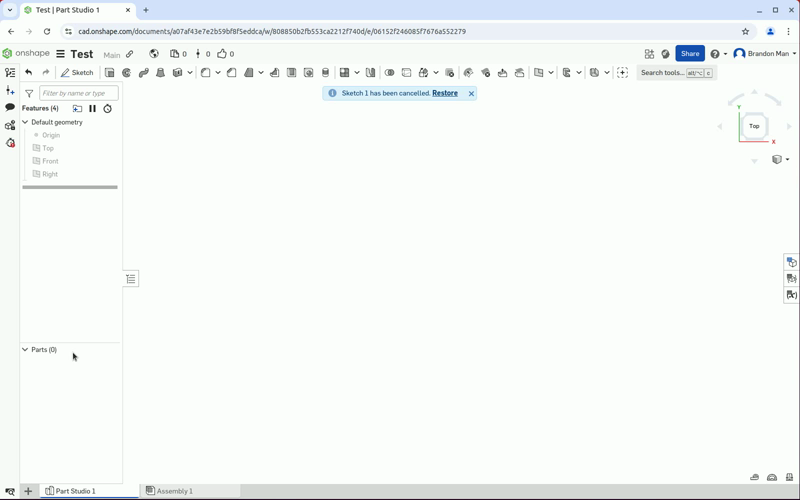
key(shift+p)
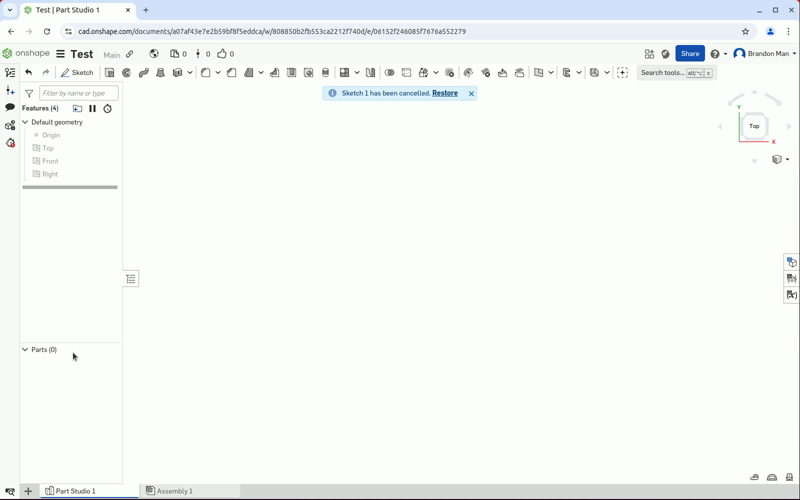
key(space)
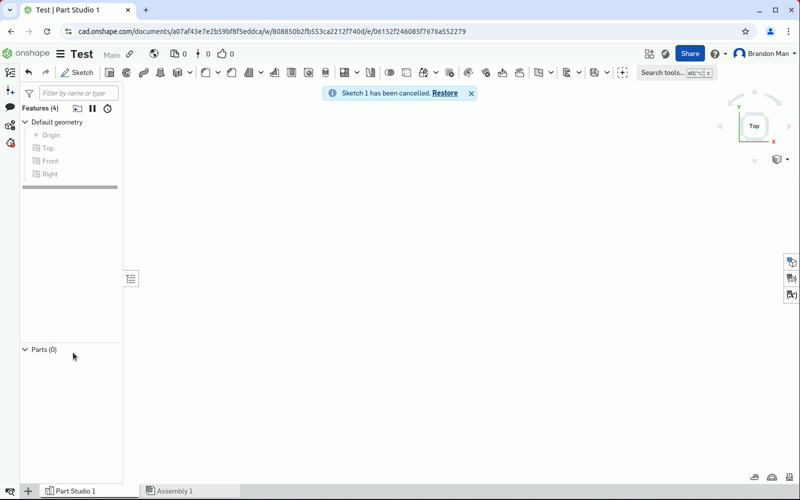
key_down(shift)
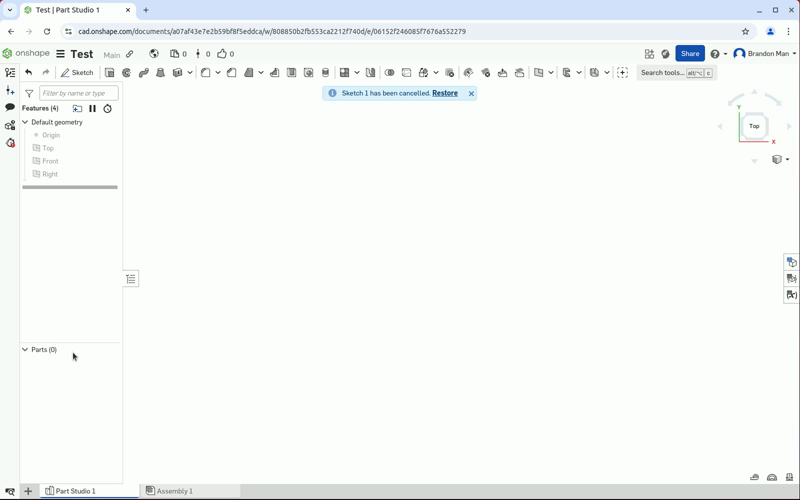
key(up)
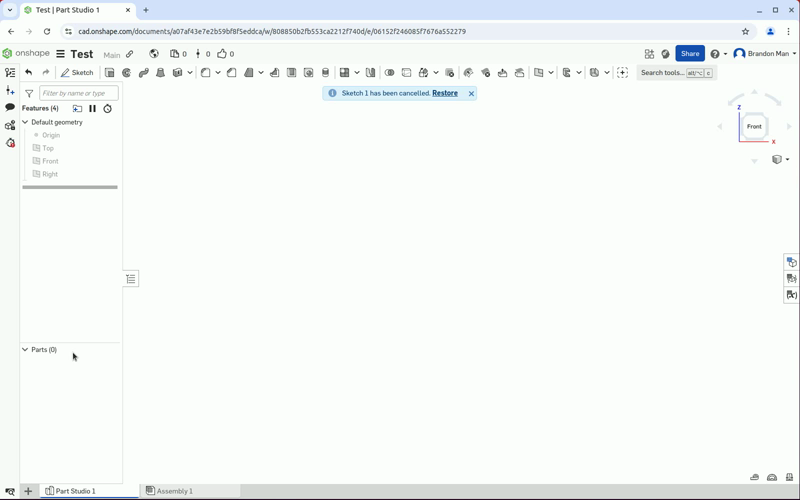
key_up(shift)
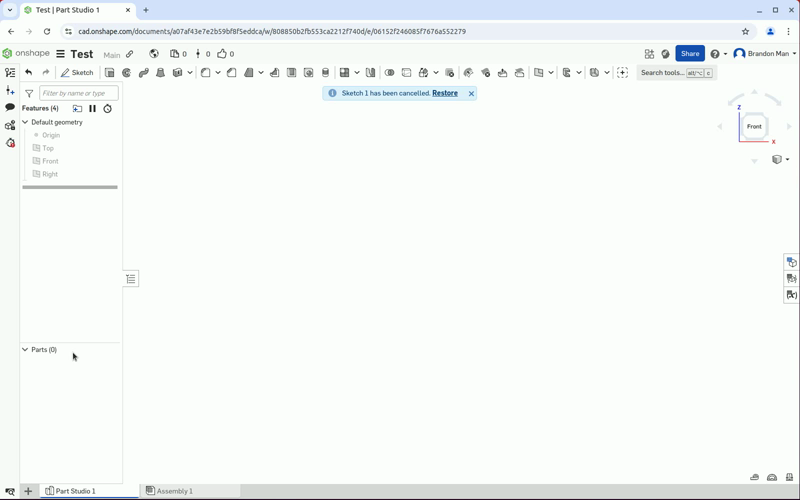
mouse_move(73, 352)
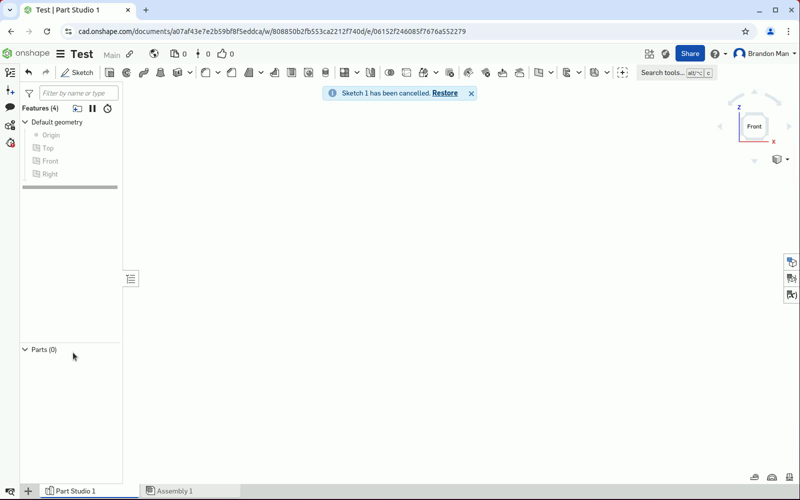
key(shift+y)
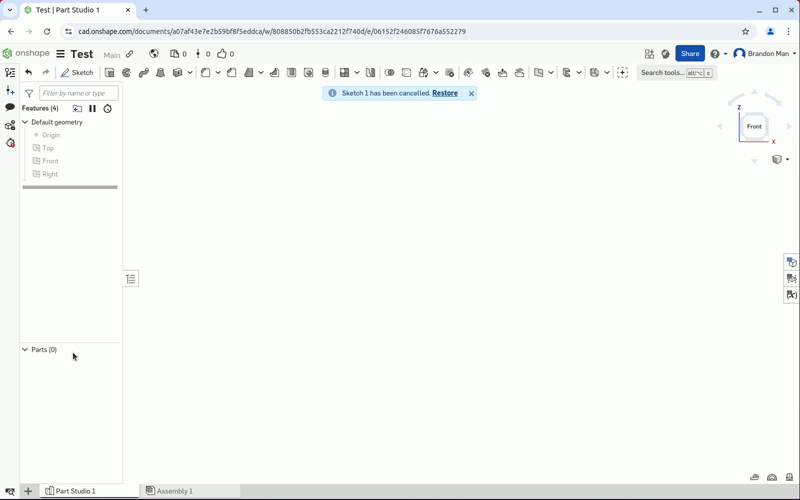
key(shift+s)
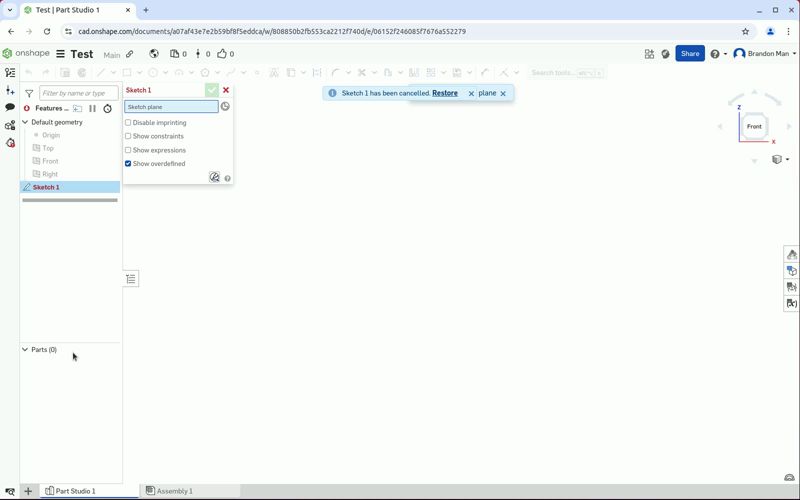
mouse_move(73, 163)
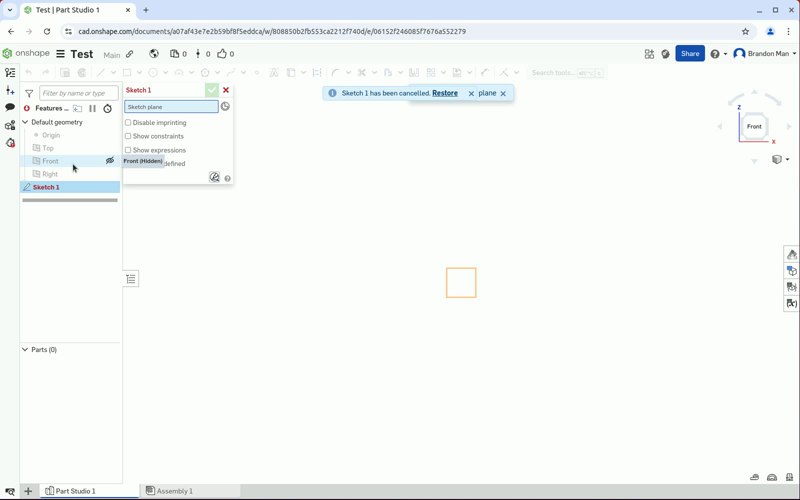
click(73, 163)
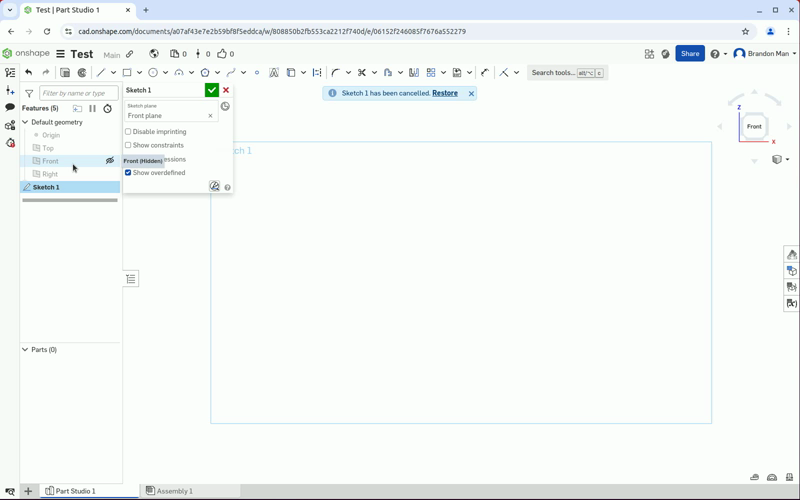
mouse_move(73, 352)
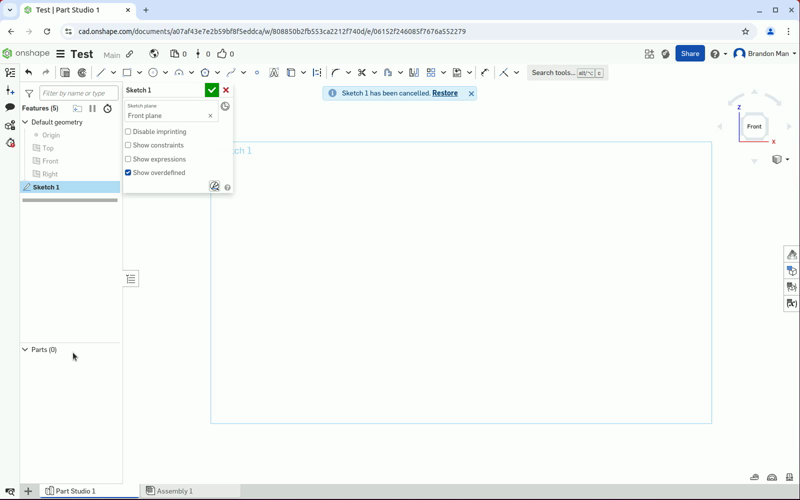
key(y)
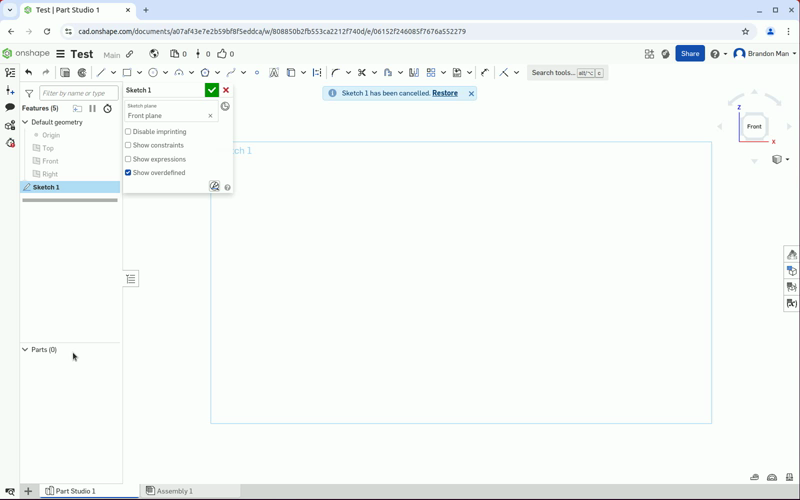
key(c)
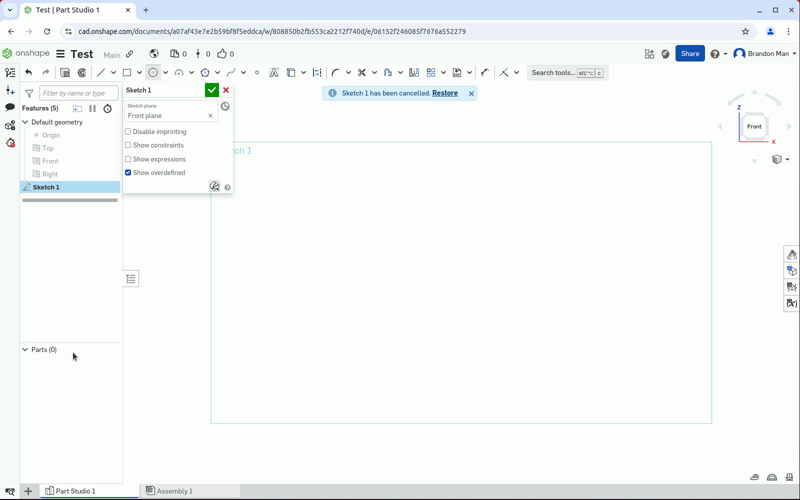
key_down(shift)
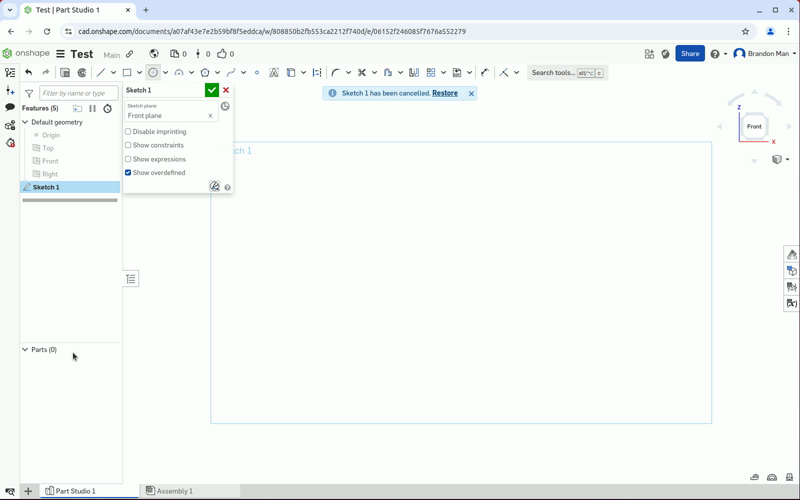
mouse_move(461, 282)
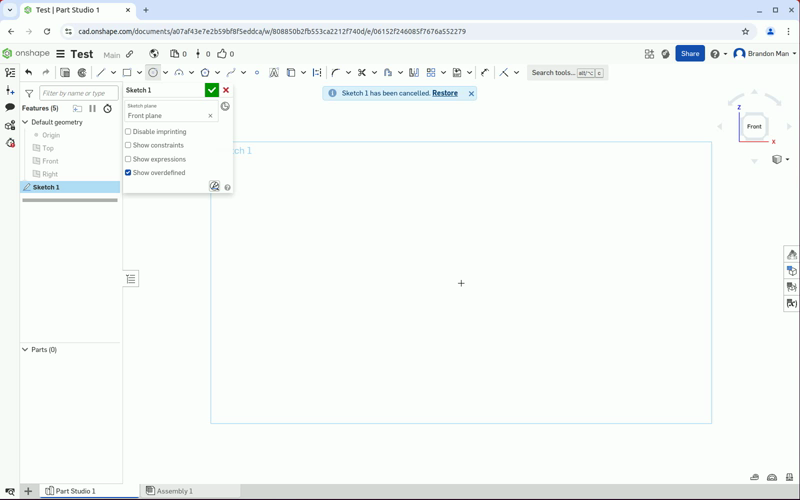
click(461, 282)
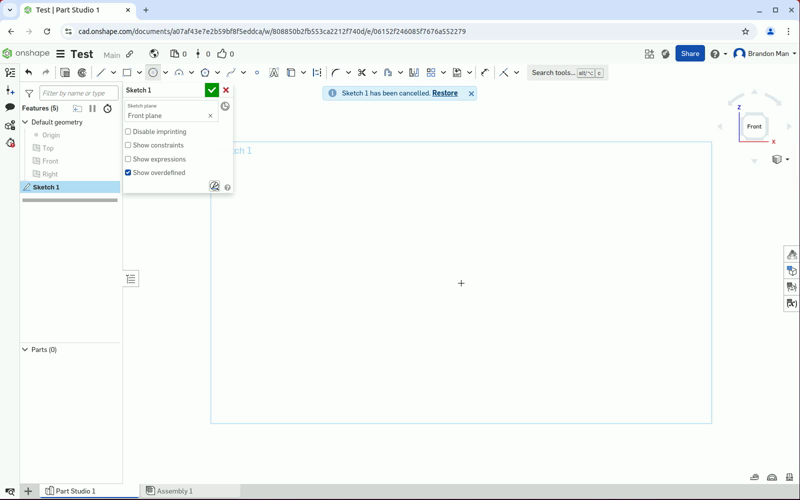
key_up(shift)
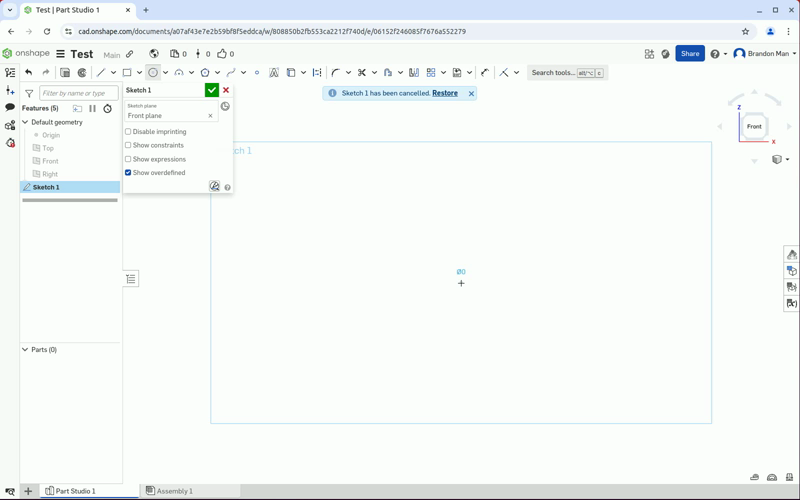
mouse_move(574, 282)
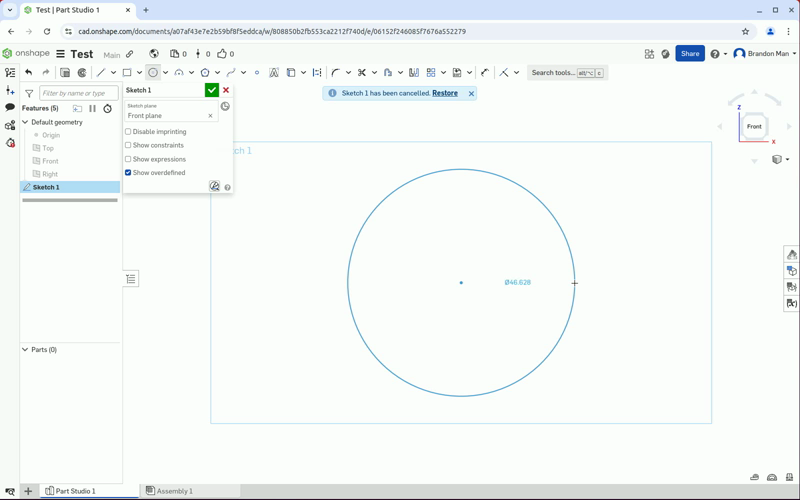
click(574, 282)
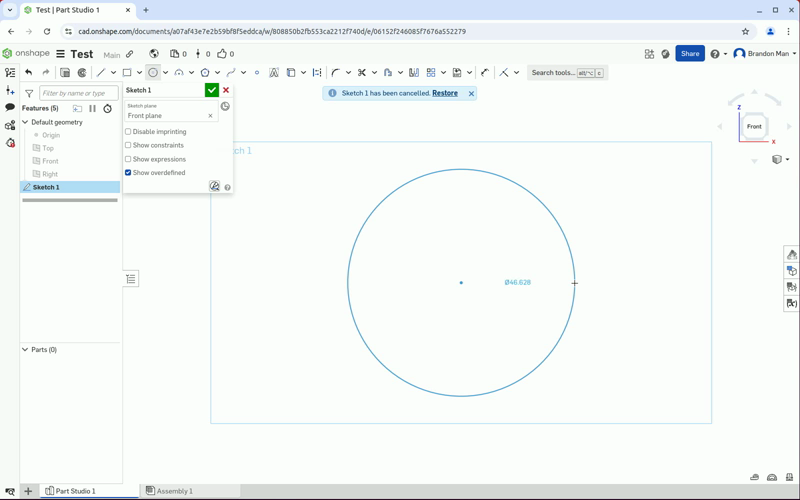
key(esc)
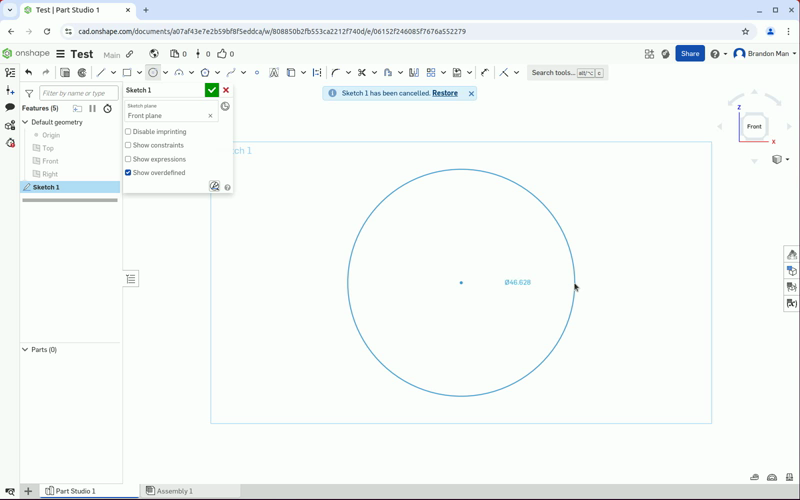
key(c)
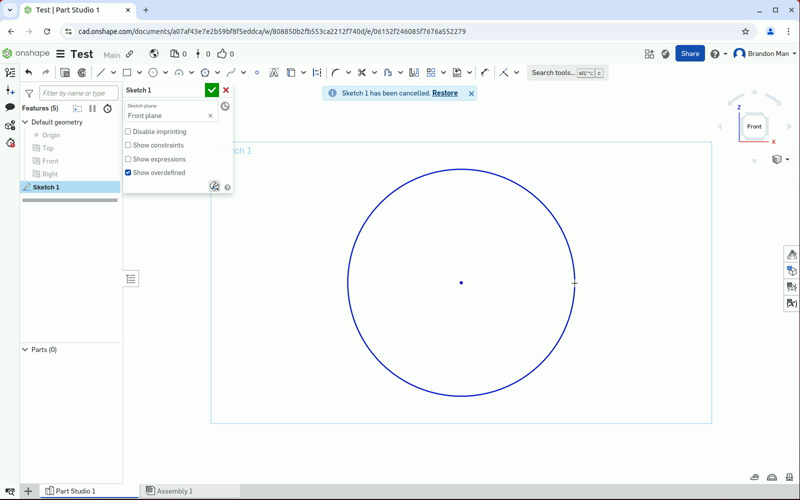
key_down(shift)
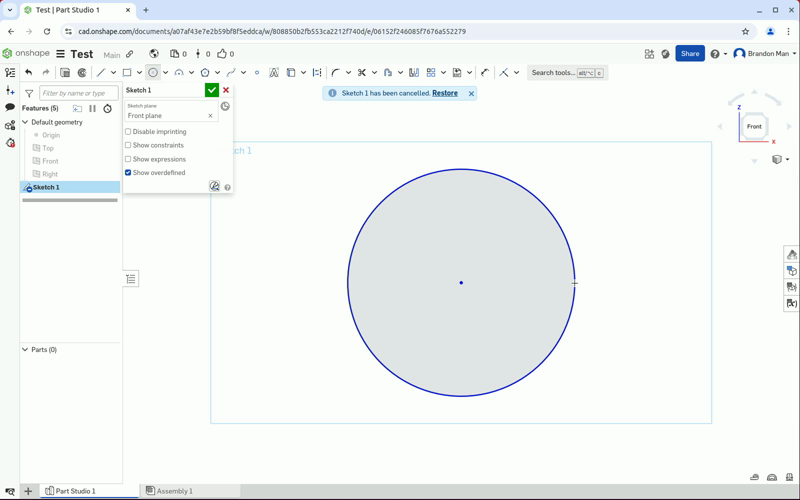
mouse_move(461, 282)
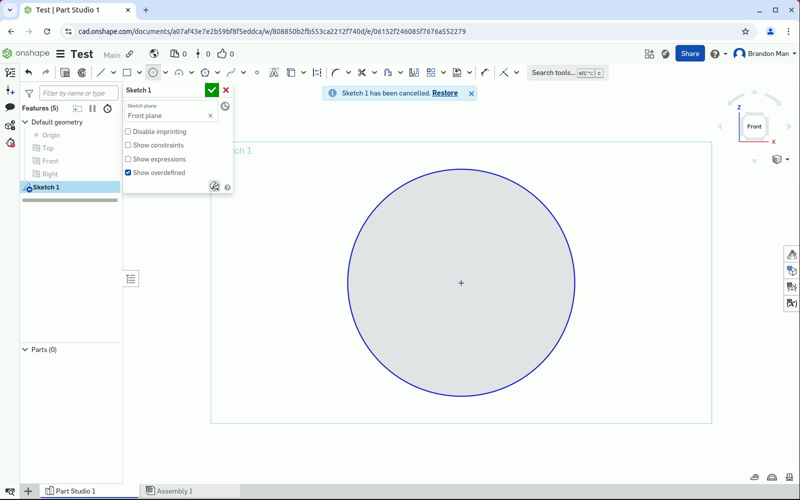
click(461, 282)
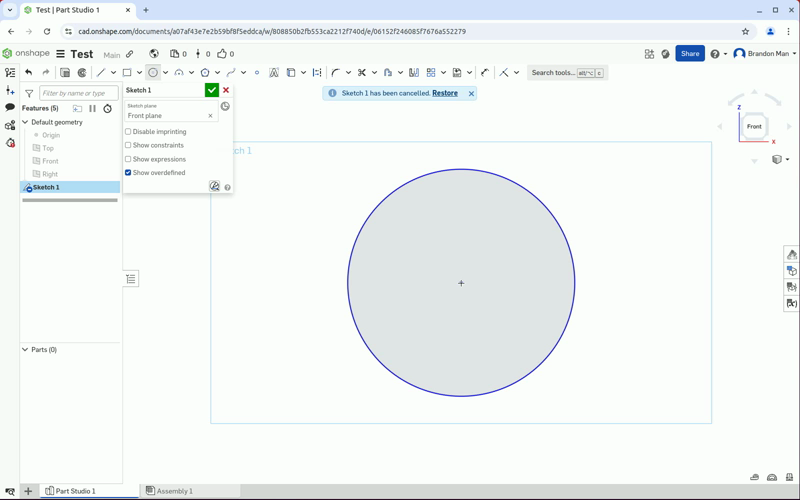
key_up(shift)
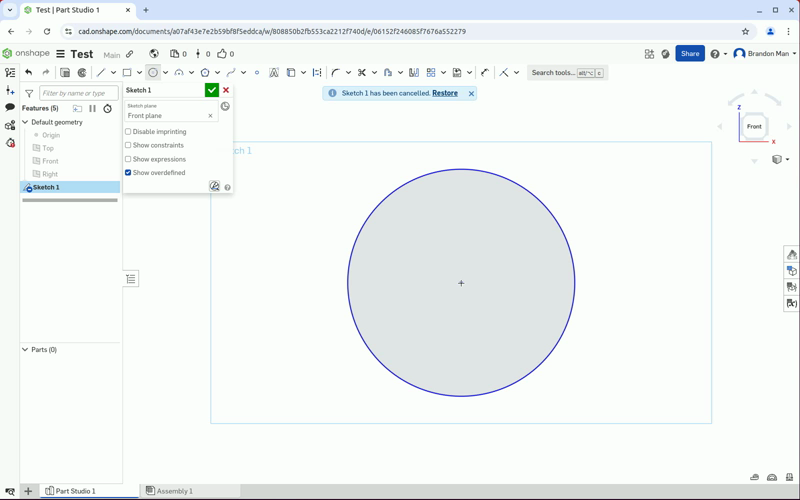
mouse_move(550, 282)
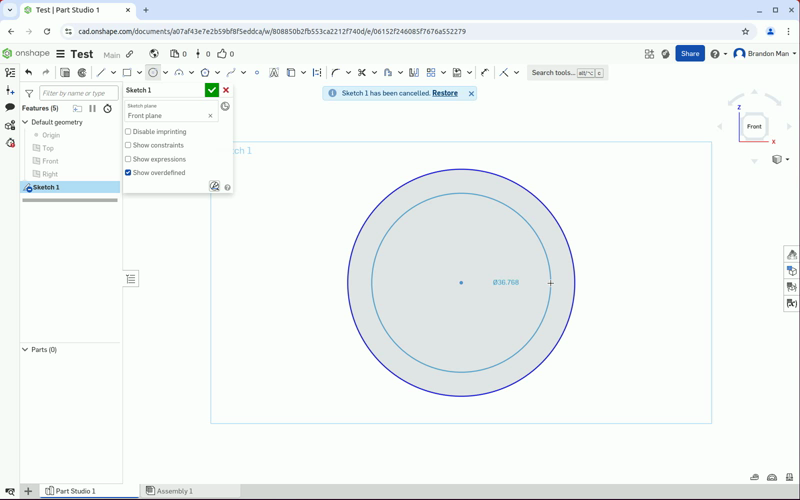
click(550, 282)
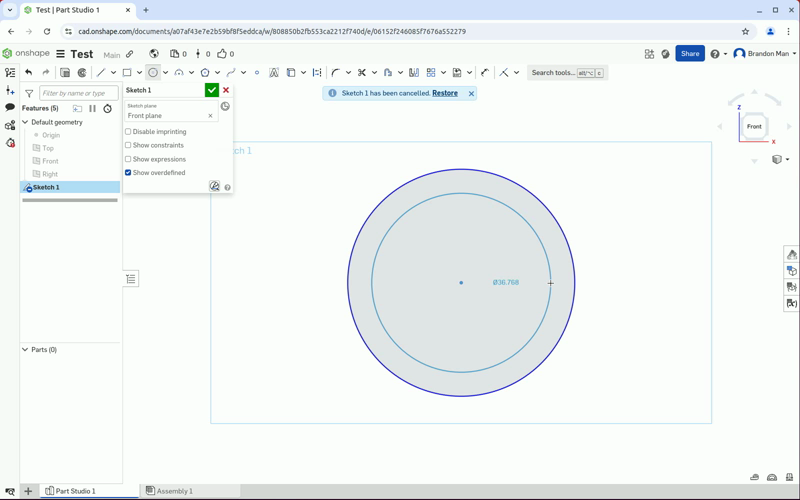
key(esc)
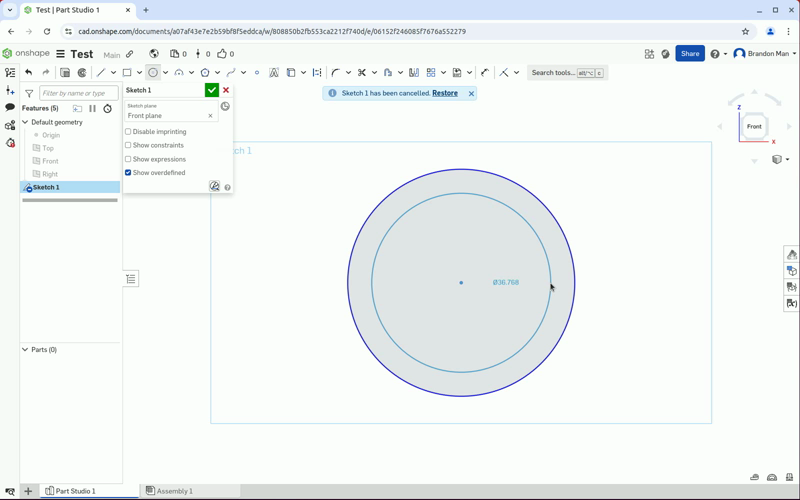
mouse_move(393, 209)
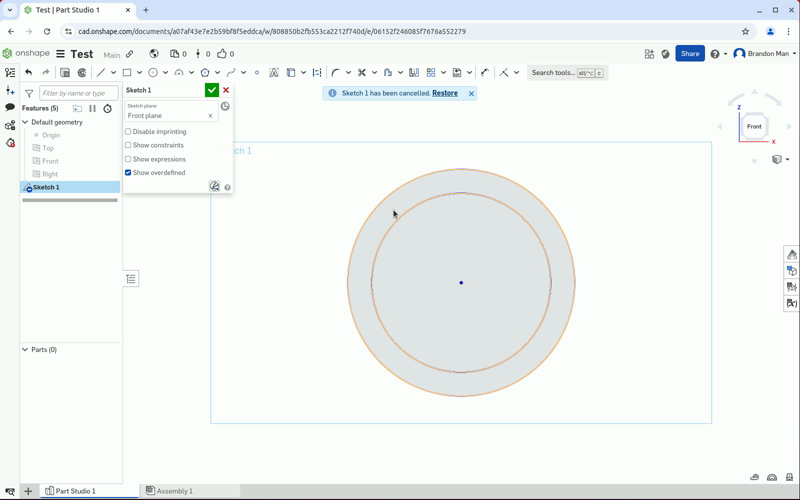
click(393, 209)
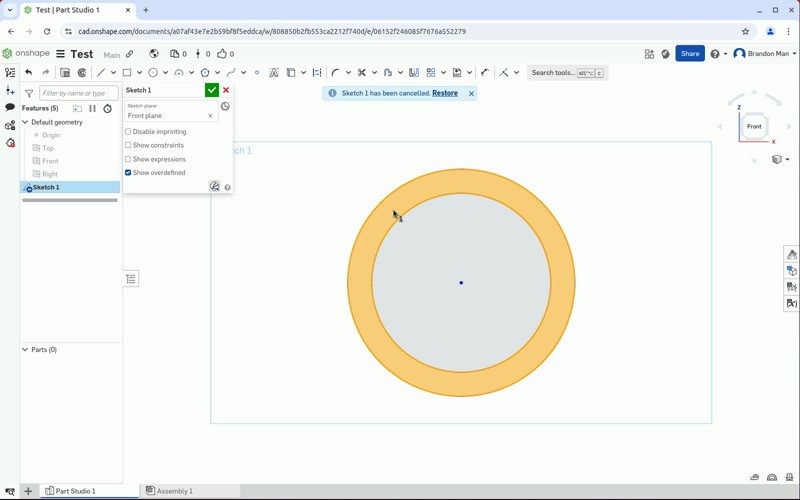
mouse_move(73, 352)
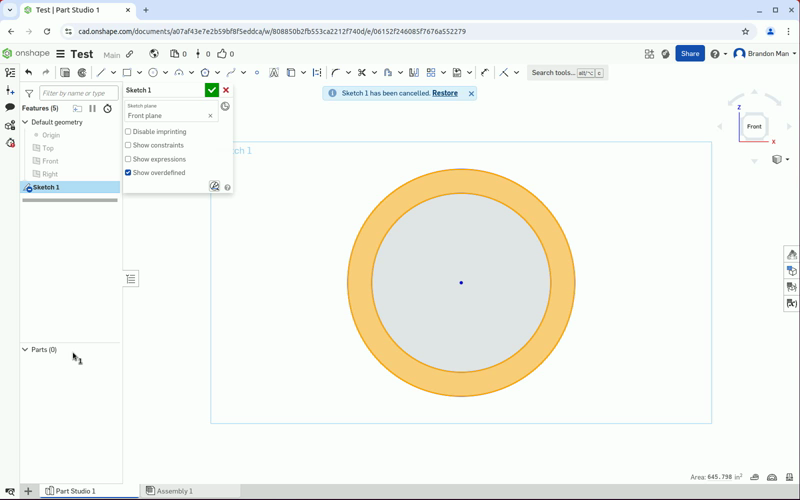
key(shift+y)
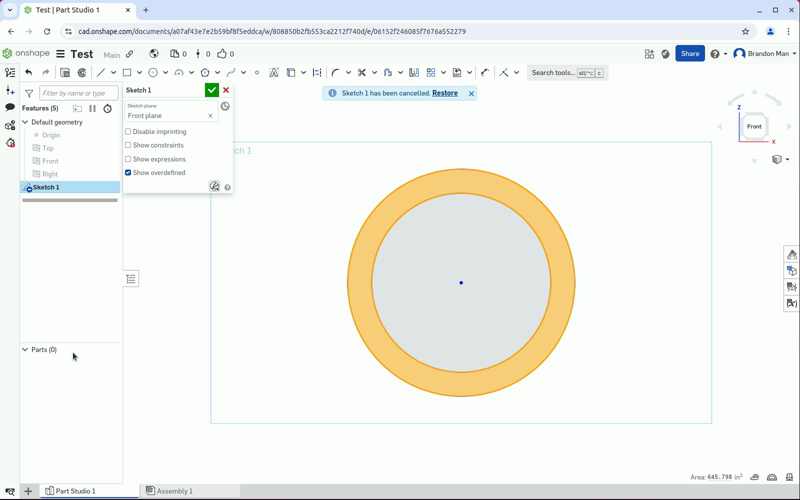
key(shift+e)
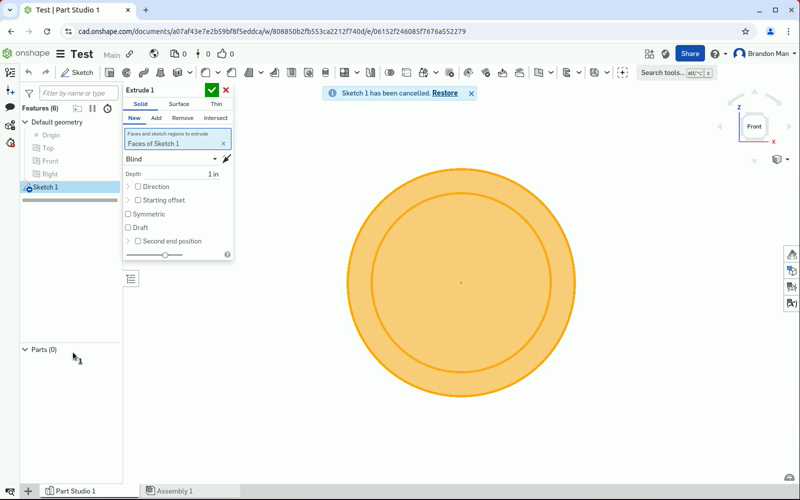
mouse_move(143, 106)
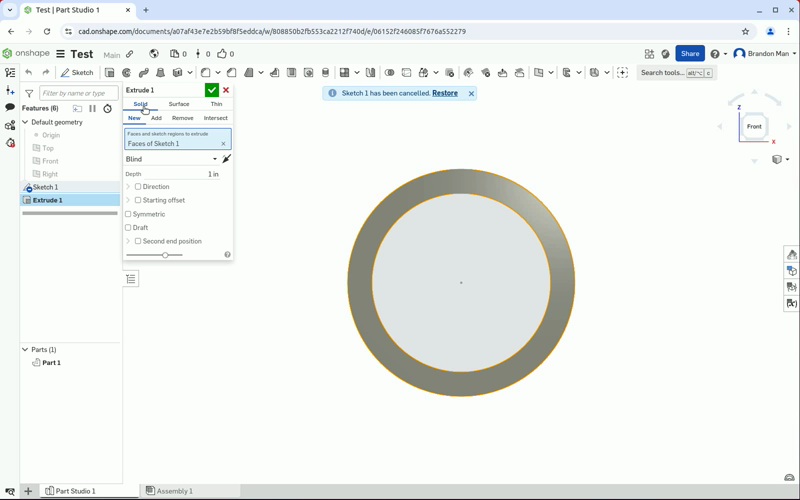
click(143, 106)
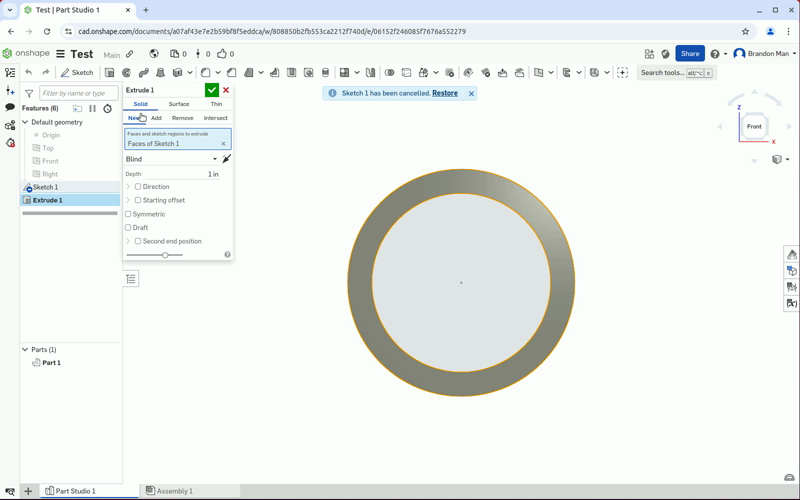
mouse_move(137, 120)
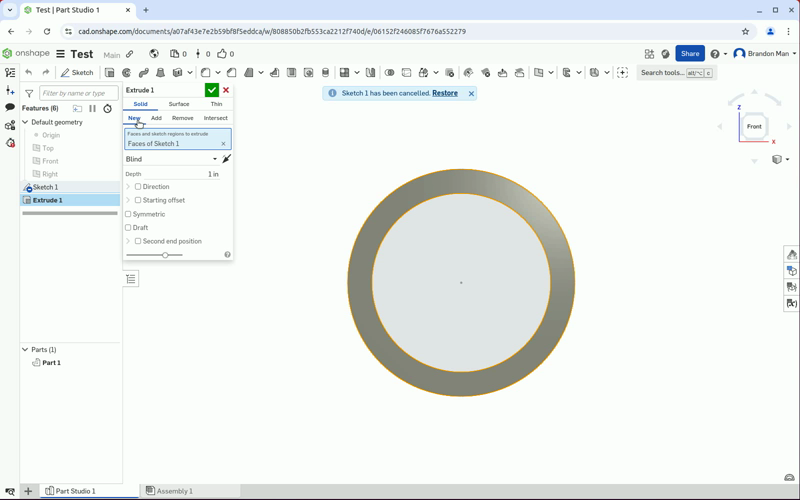
click(137, 120)
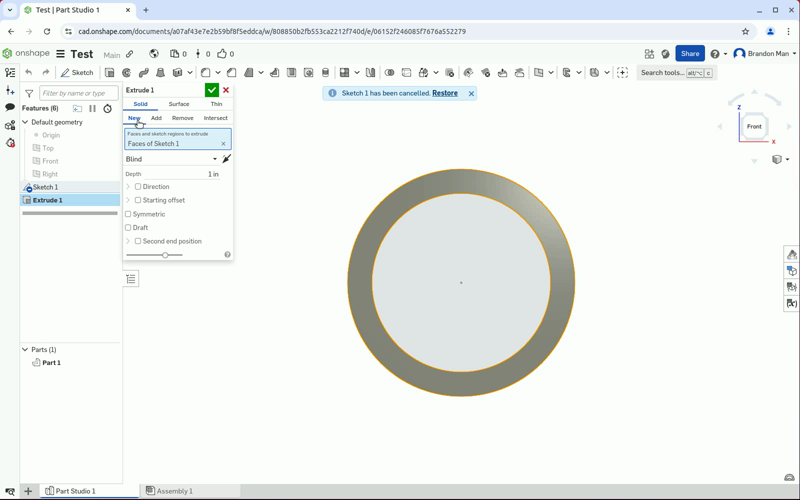
key(tab, 4)
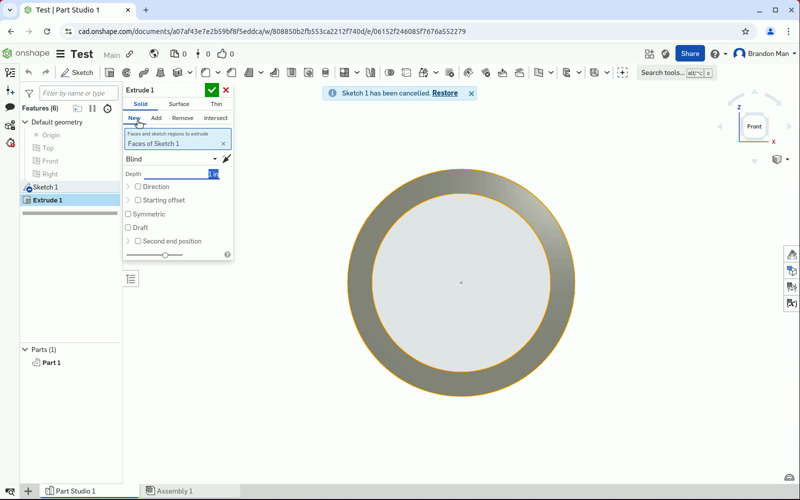
text(23.108)
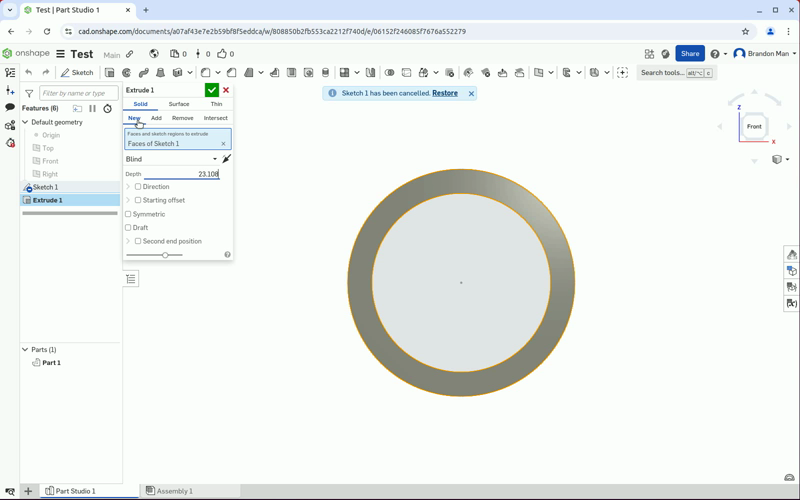
key(enter)
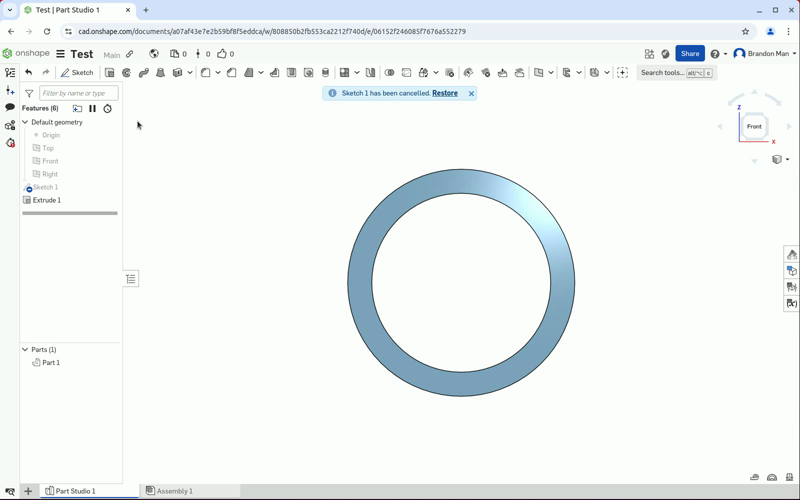
key(shift+h)
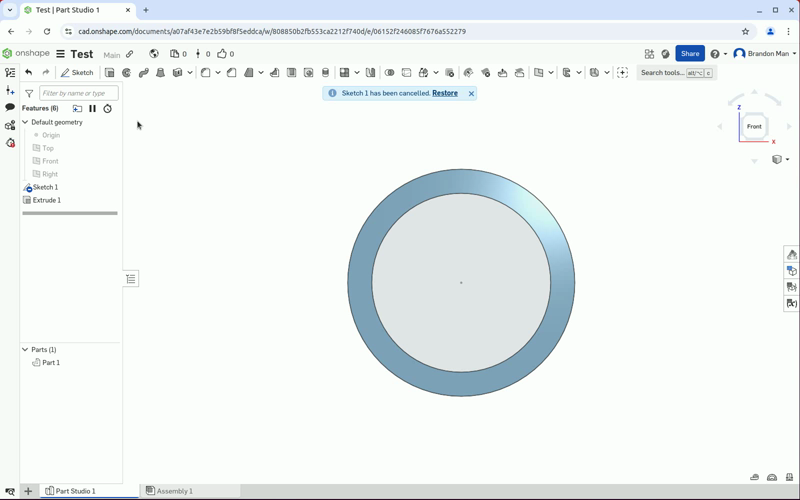
key(shift+h)
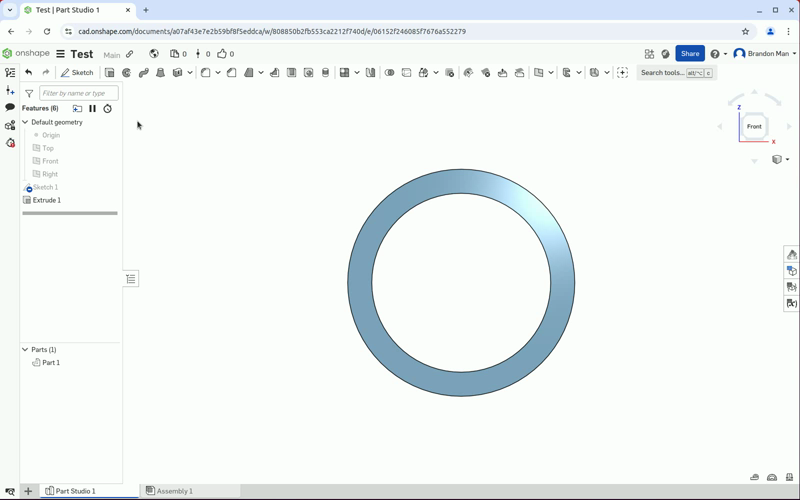
mouse_move(73, 189)
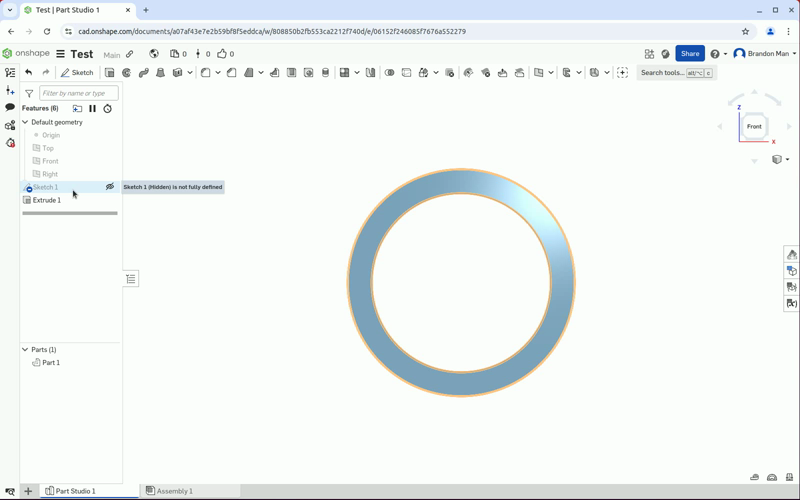
click(73, 189)
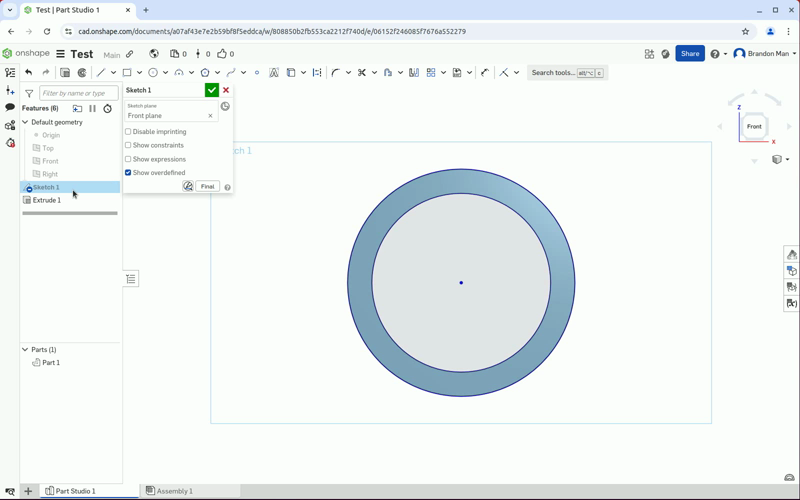
mouse_move(229, 92)
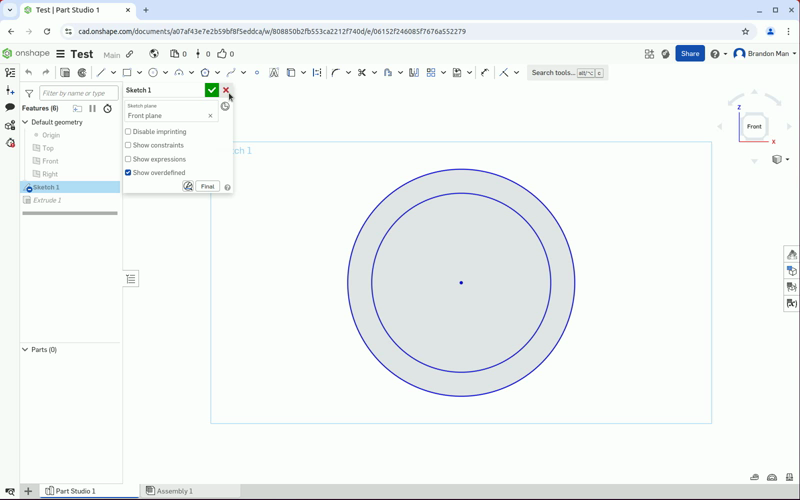
click(229, 92)
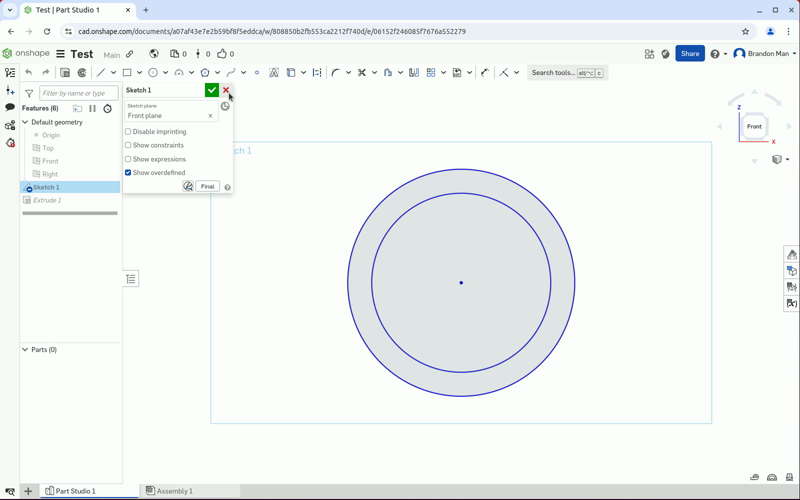
key(shift+s)
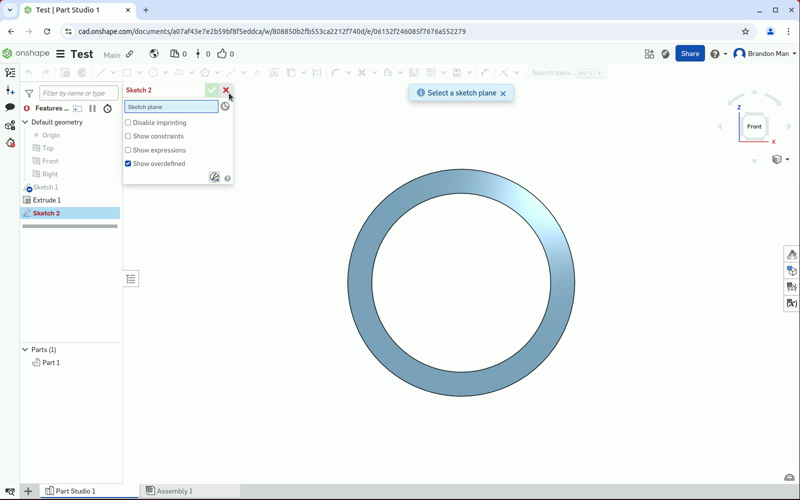
mouse_move(73, 163)
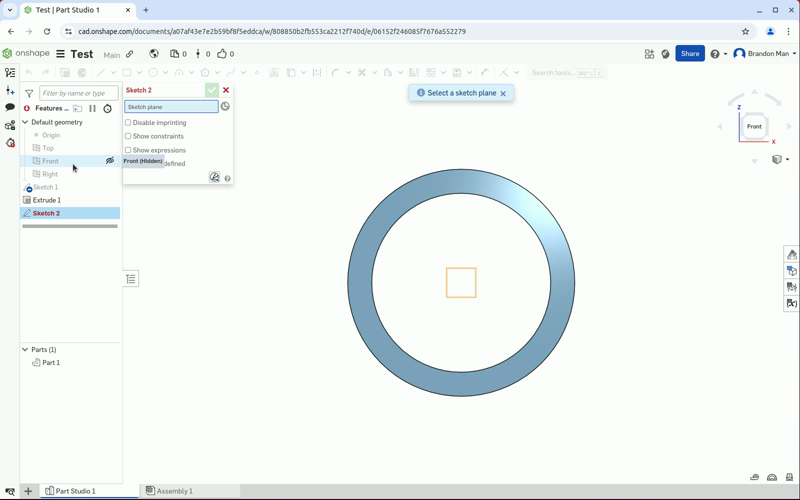
click(73, 163)
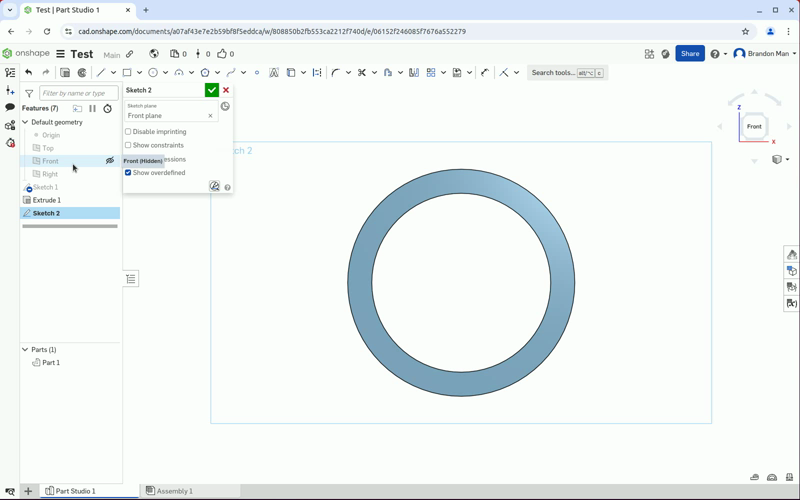
mouse_move(73, 352)
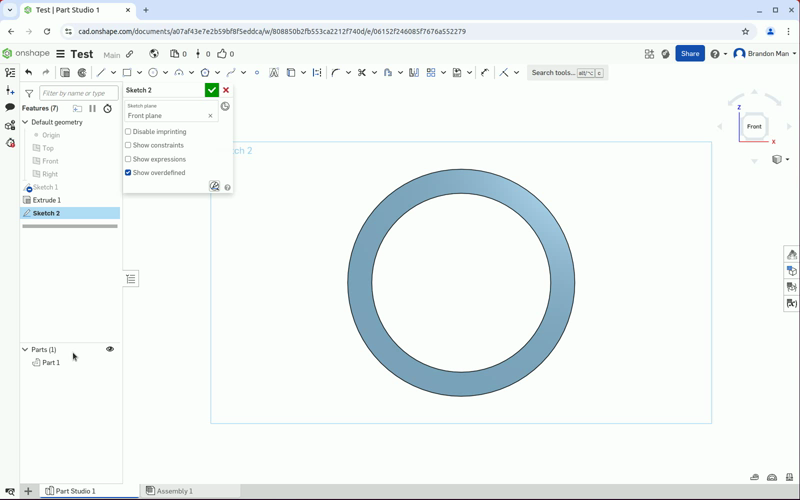
key(y)
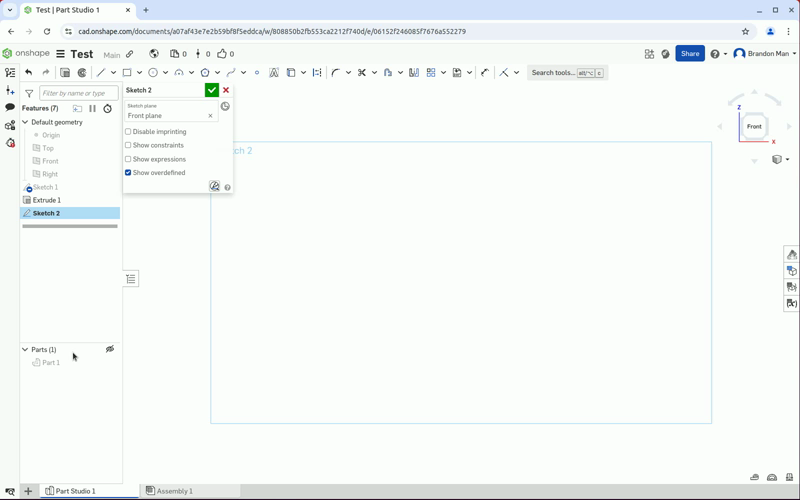
key(c)
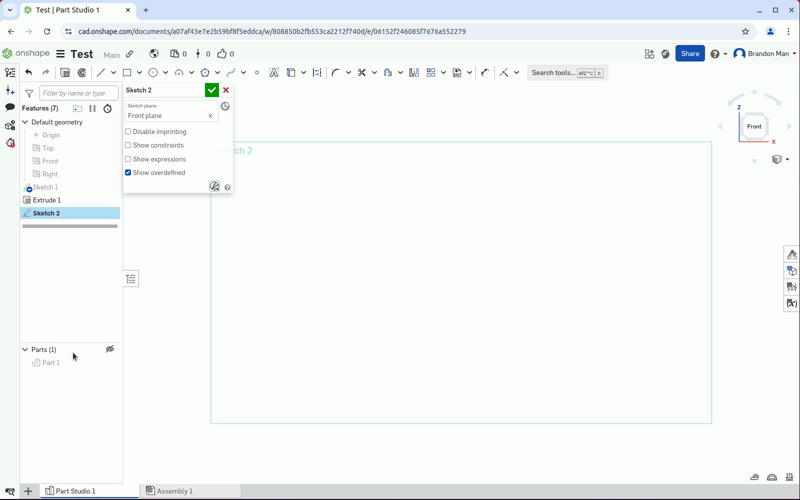
key_down(shift)
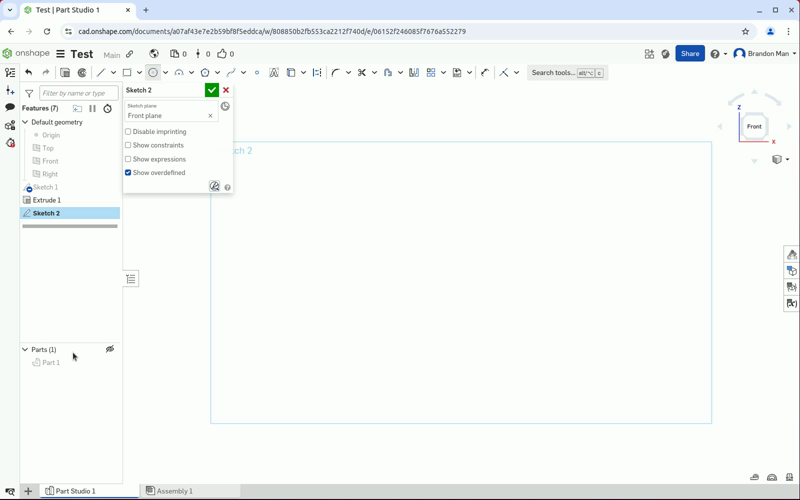
mouse_move(461, 282)
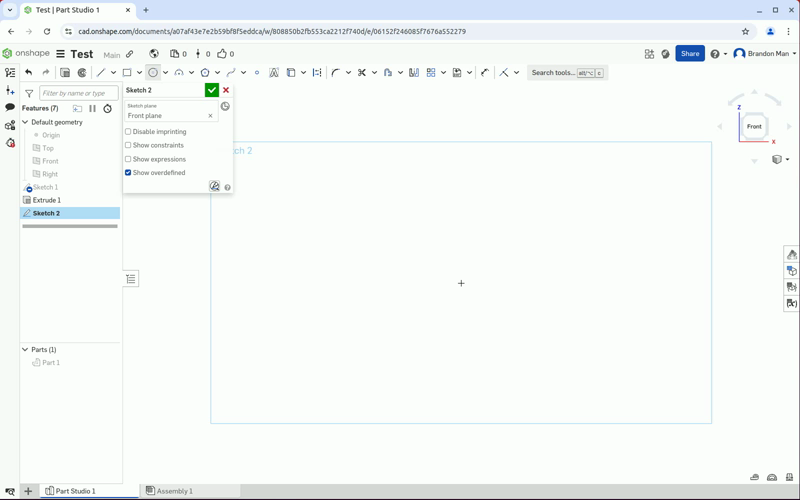
click(461, 282)
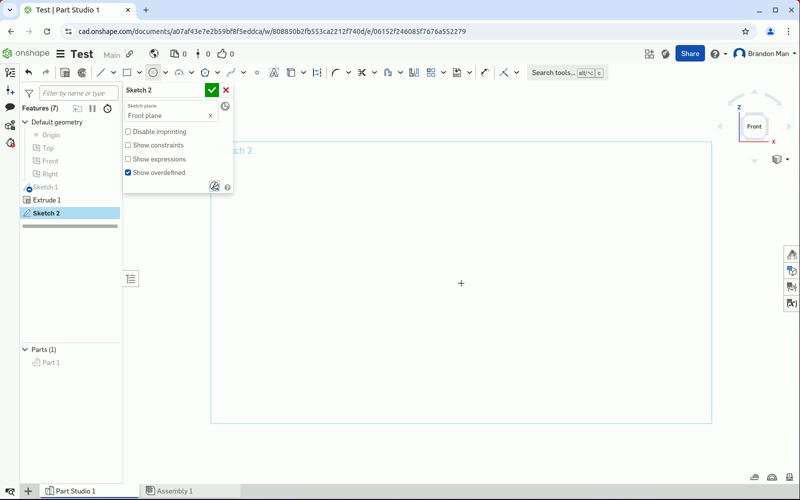
key_up(shift)
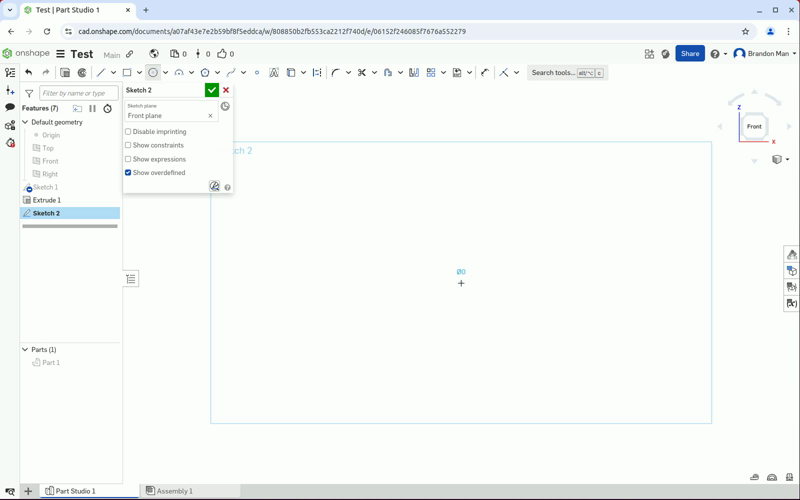
mouse_move(552, 282)
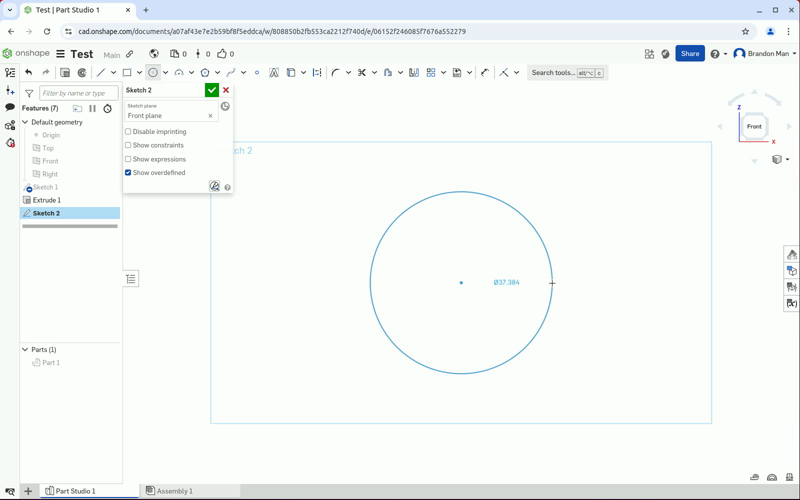
click(552, 282)
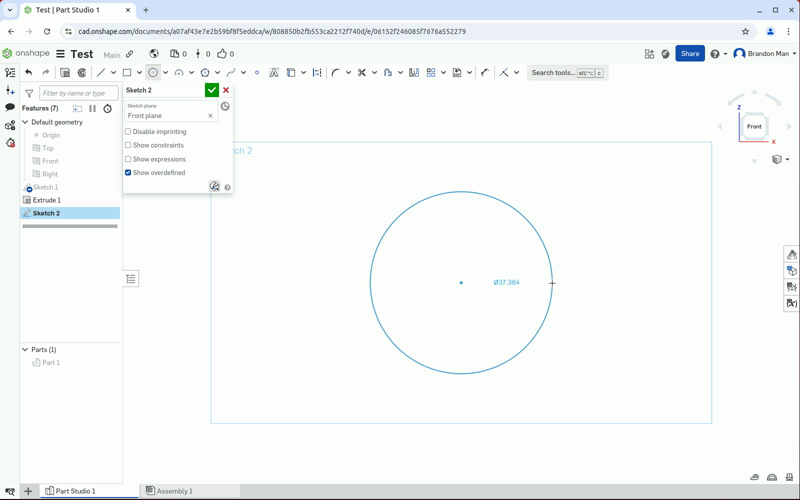
key(esc)
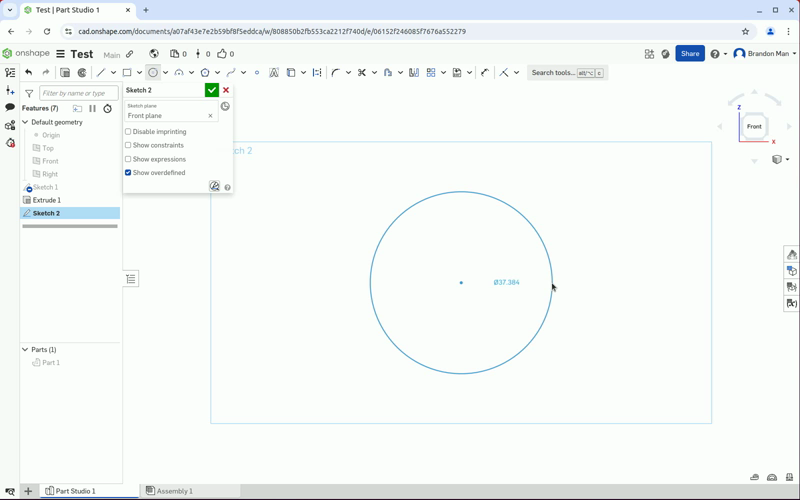
mouse_move(490, 217)
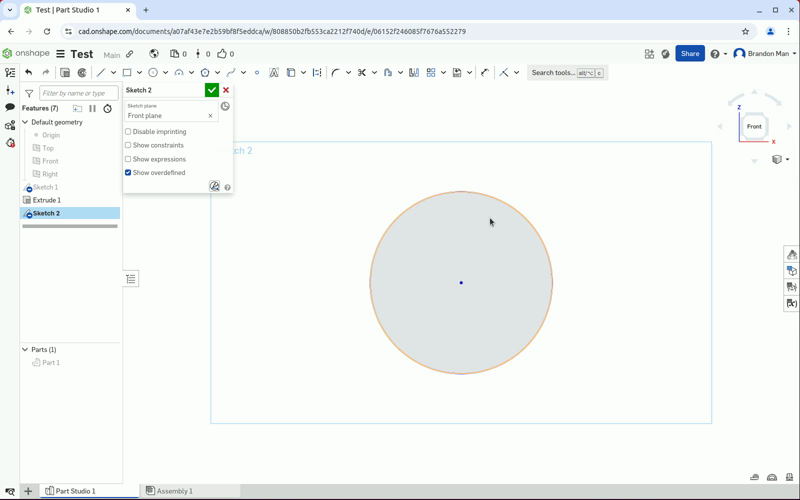
click(490, 217)
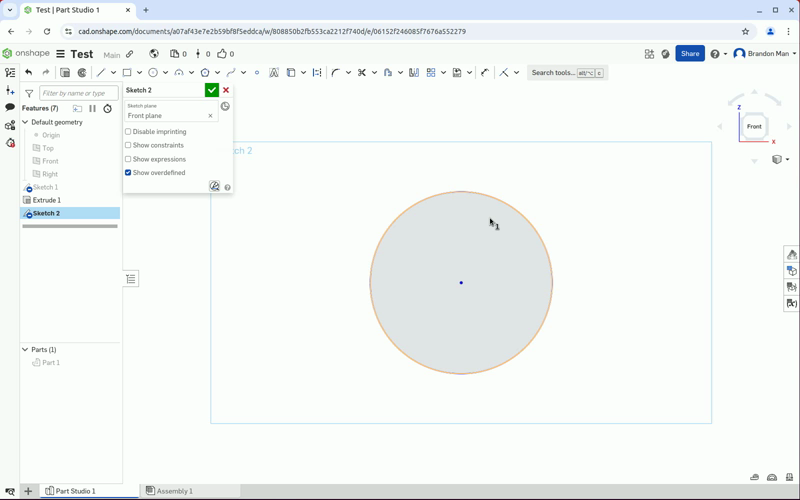
mouse_move(73, 352)
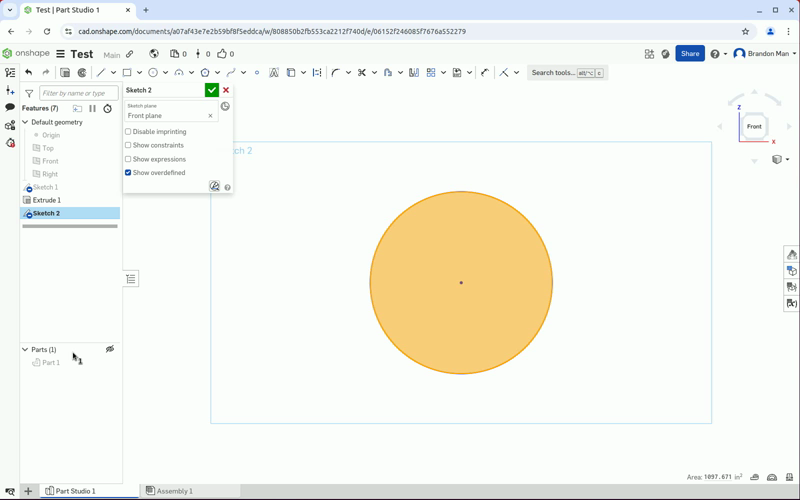
key(shift+y)
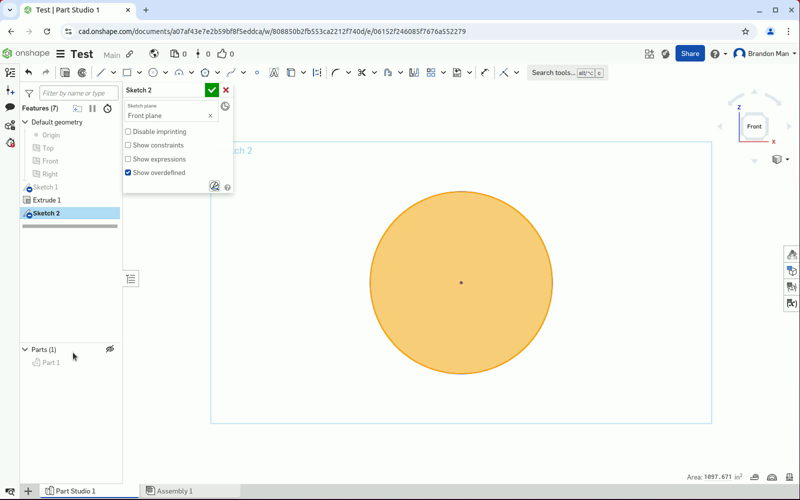
key(shift+e)
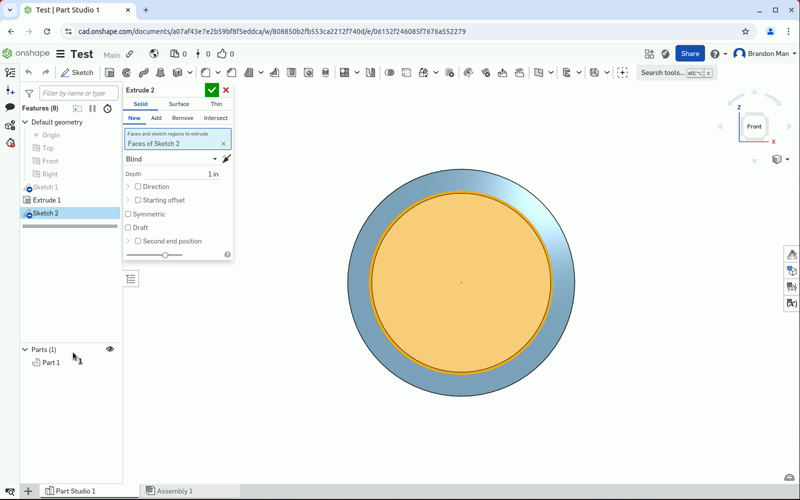
mouse_move(143, 106)
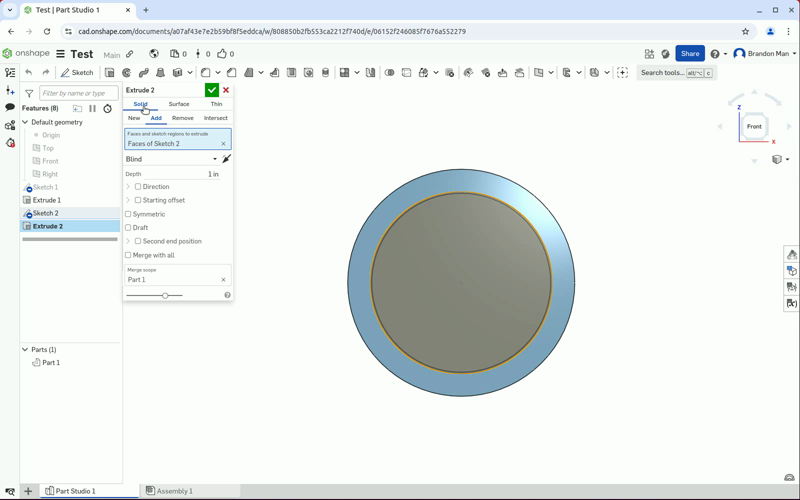
click(143, 106)
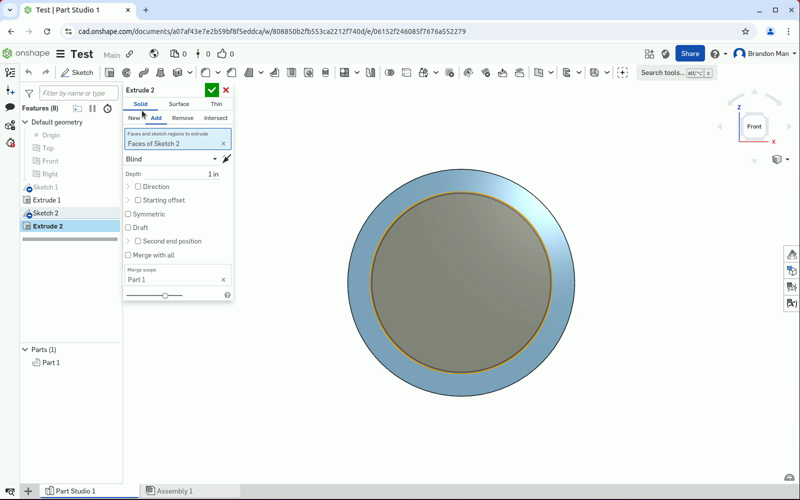
mouse_move(137, 120)
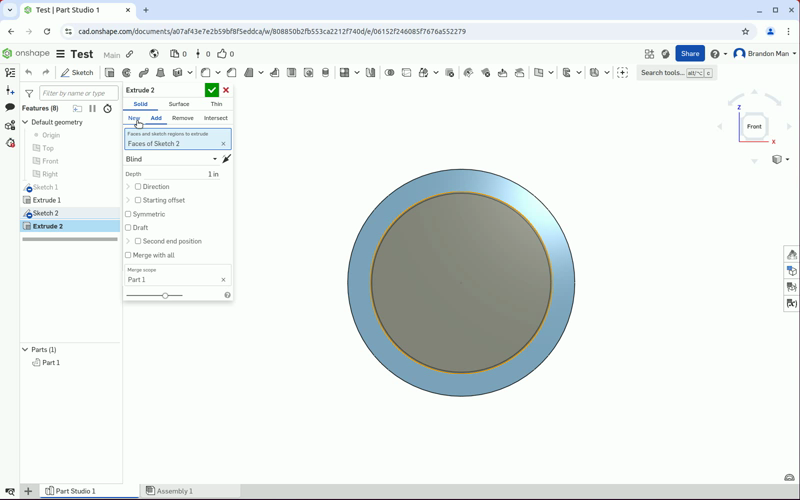
click(137, 120)
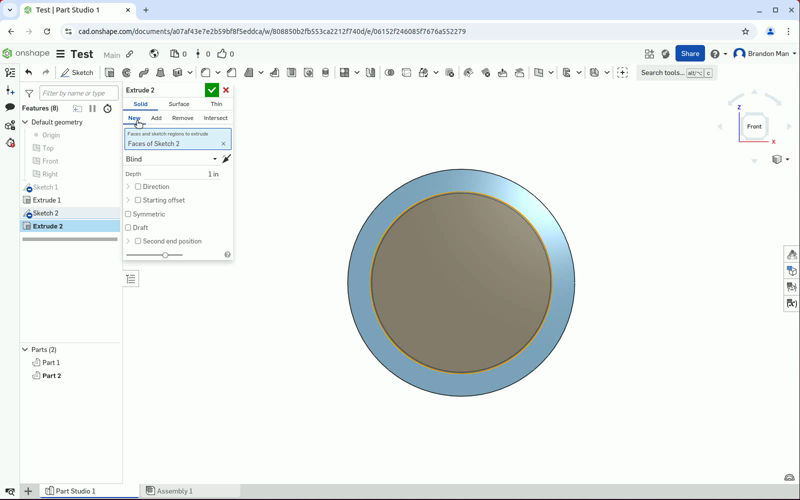
key(tab, 4)
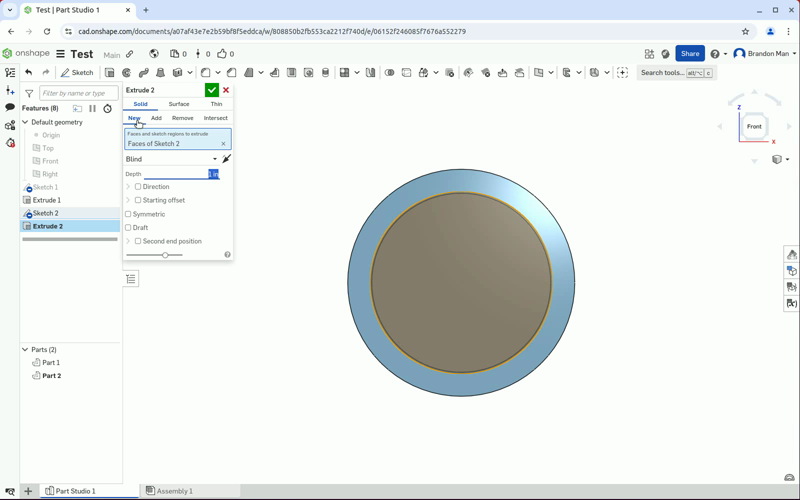
text(5.777)
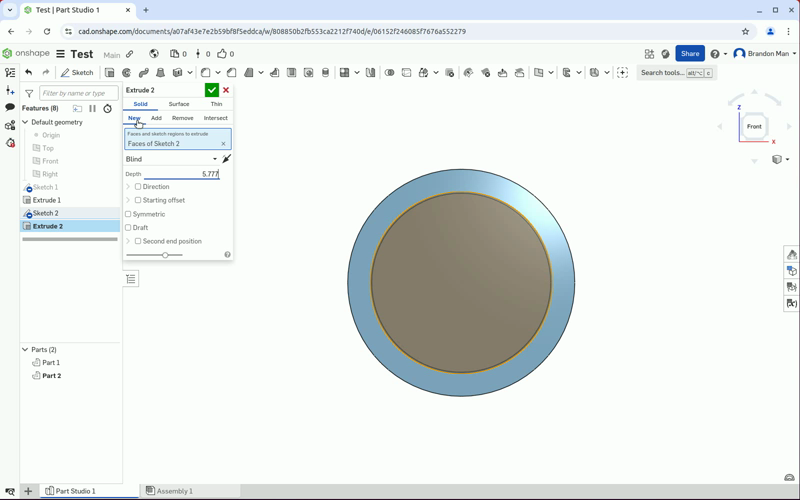
key(enter)
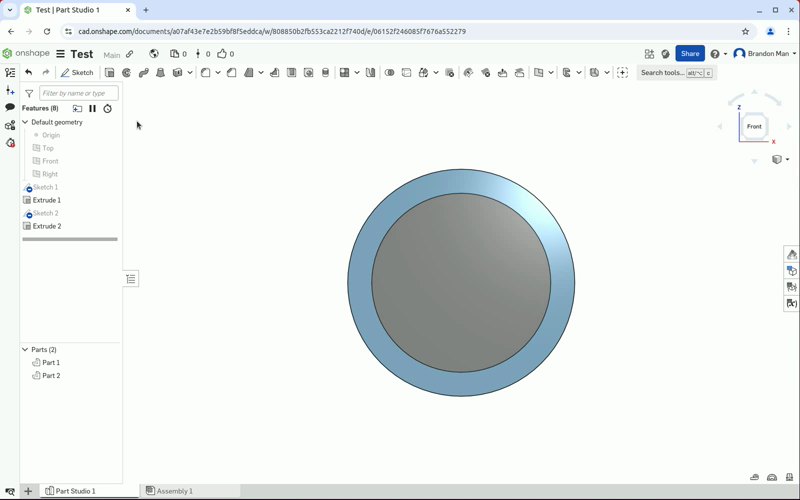
key(shift+h)
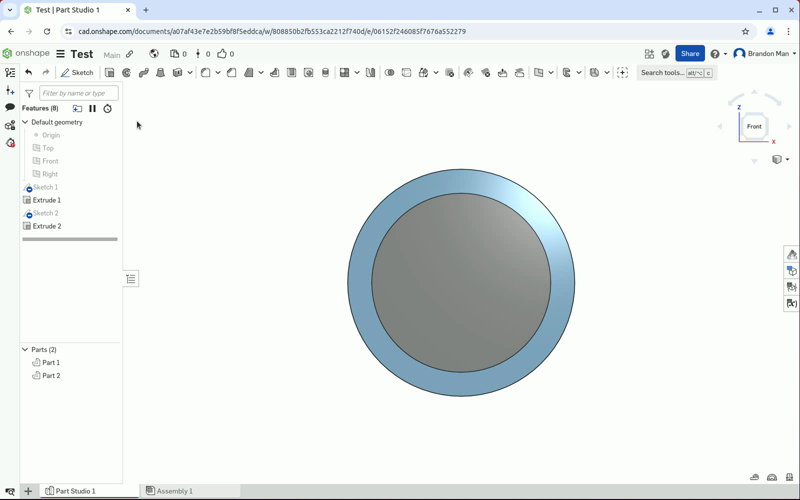
key(shift+h)
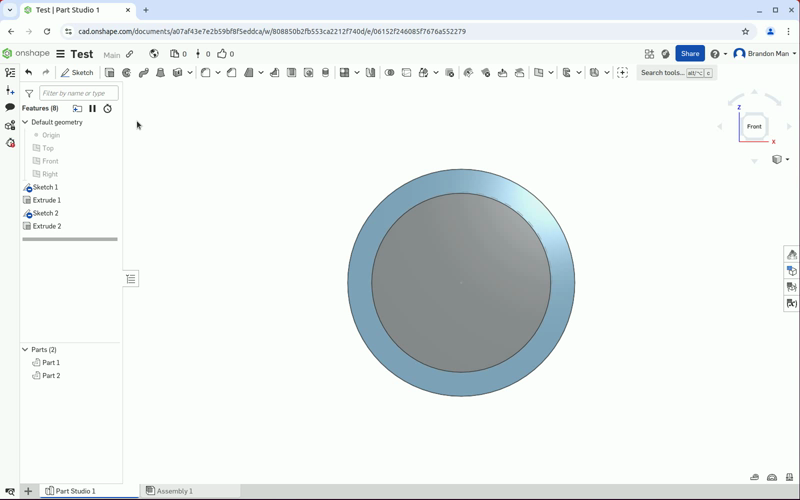
key(shift+7)
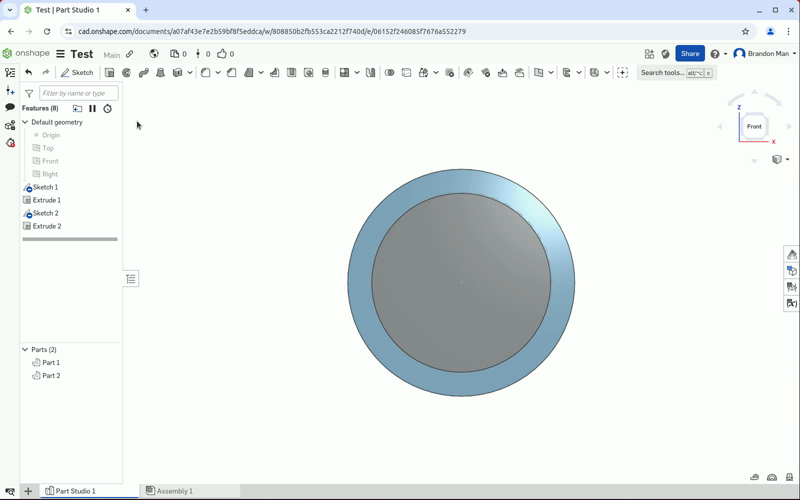
key(left, 2)
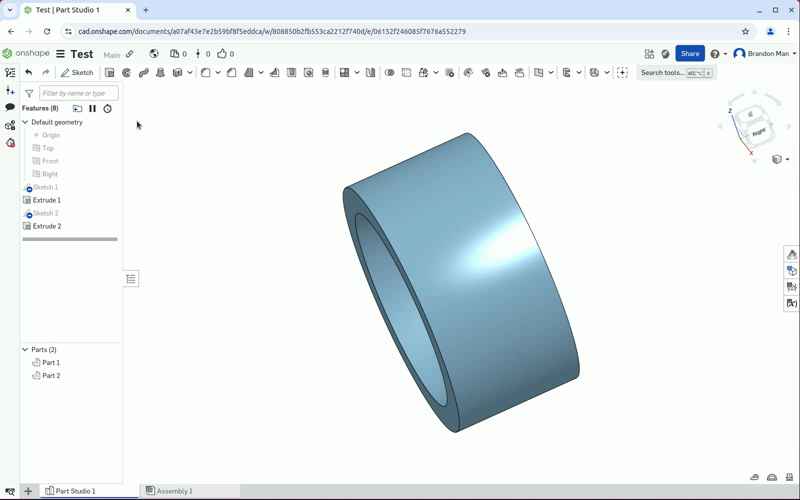
key(down, 2)
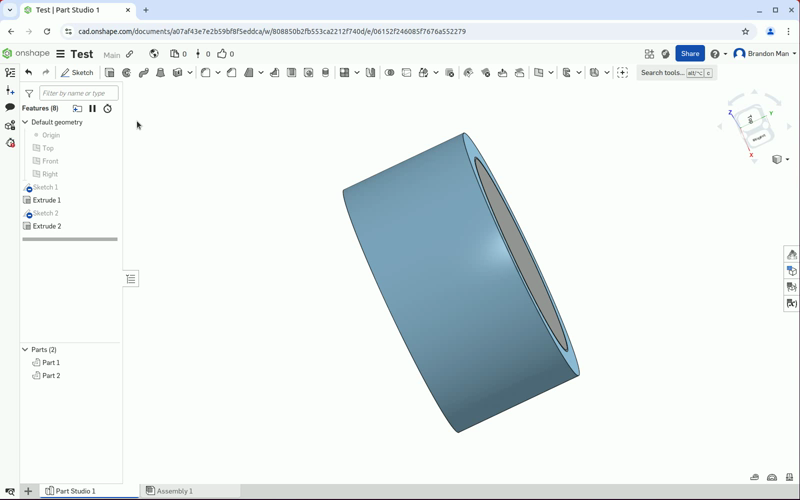
key(up, 2)
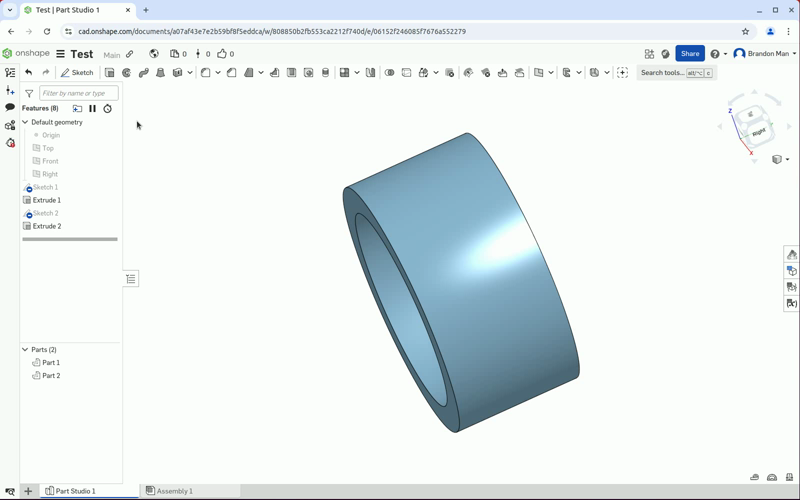
key(right, 2)
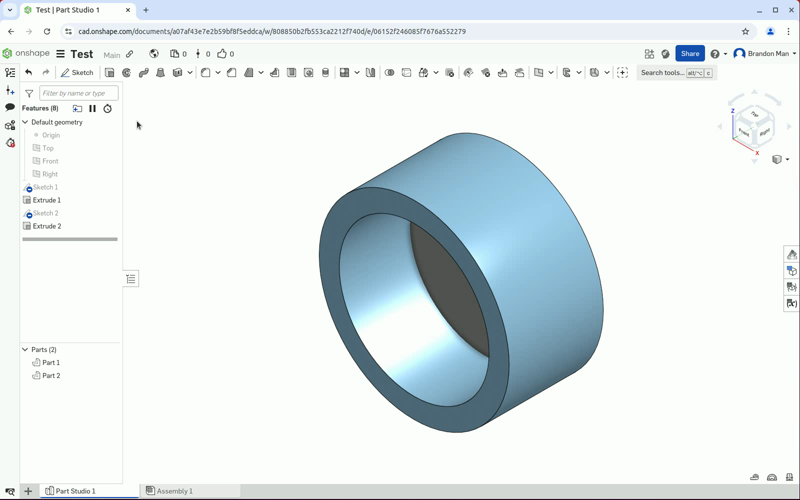
mouse_move(73, 189)
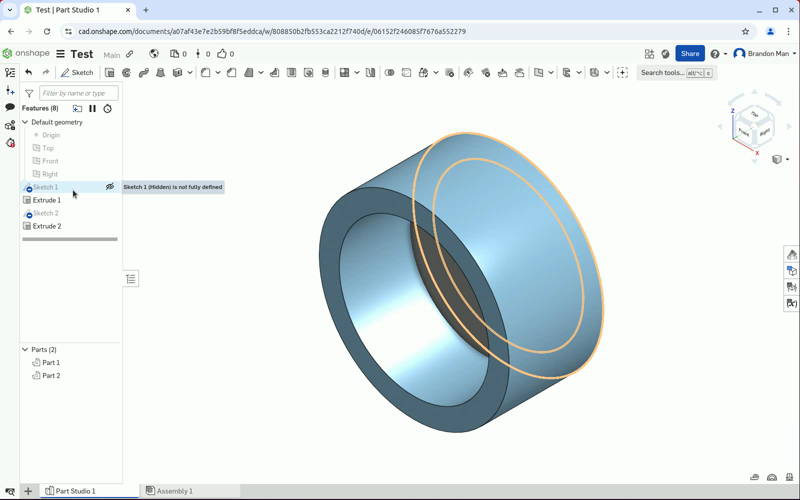
click(73, 189)